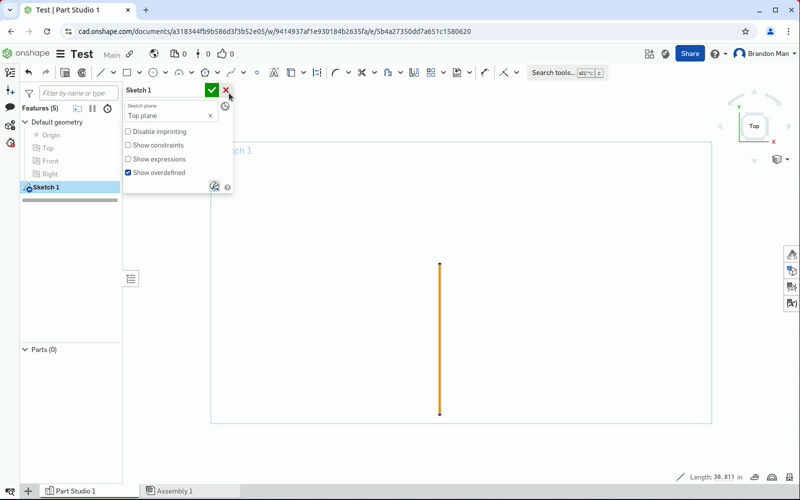
key(shift+h)
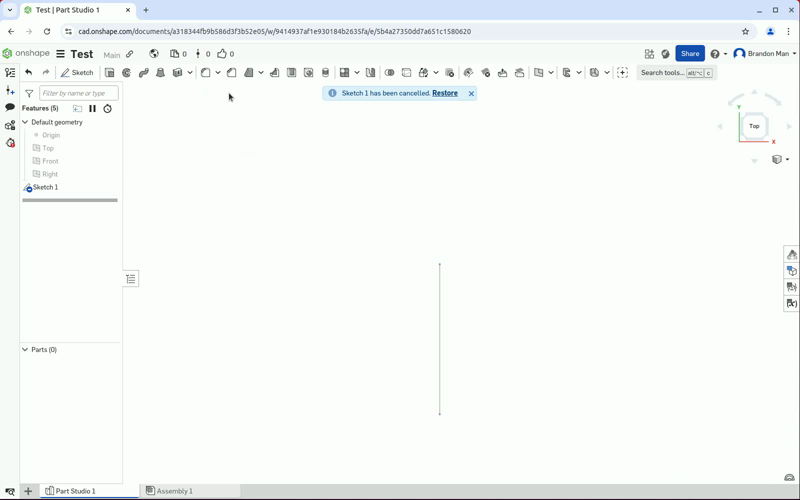
key(shift+s)
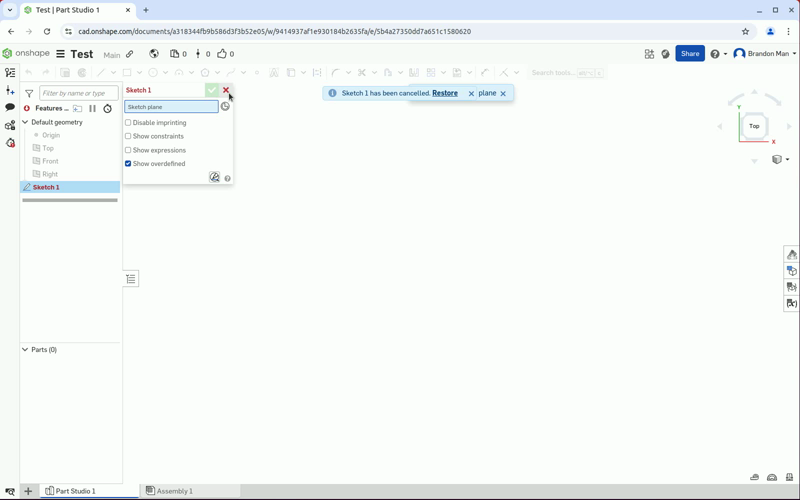
mouse_move(73, 150)
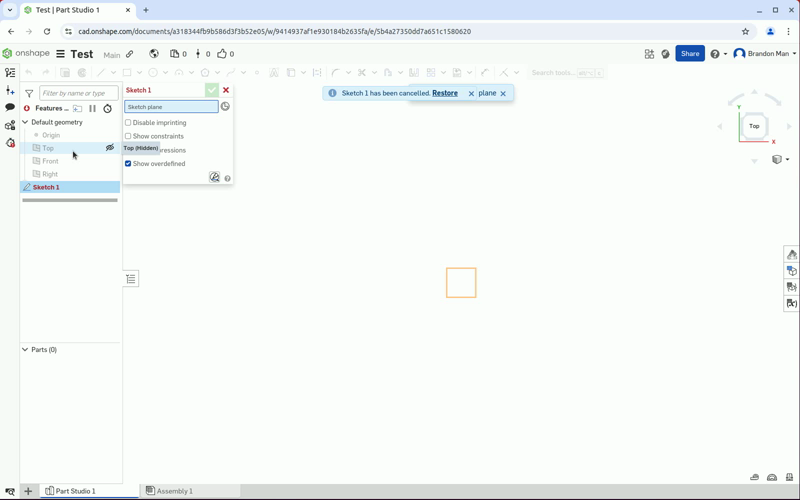
click(73, 150)
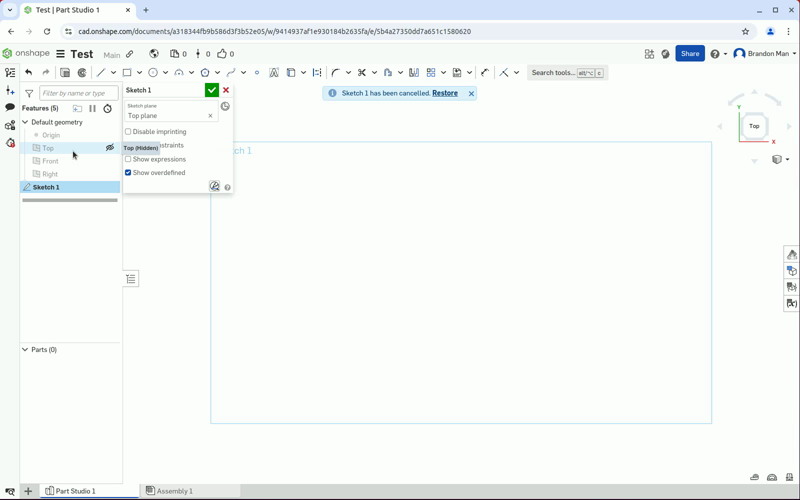
mouse_move(73, 352)
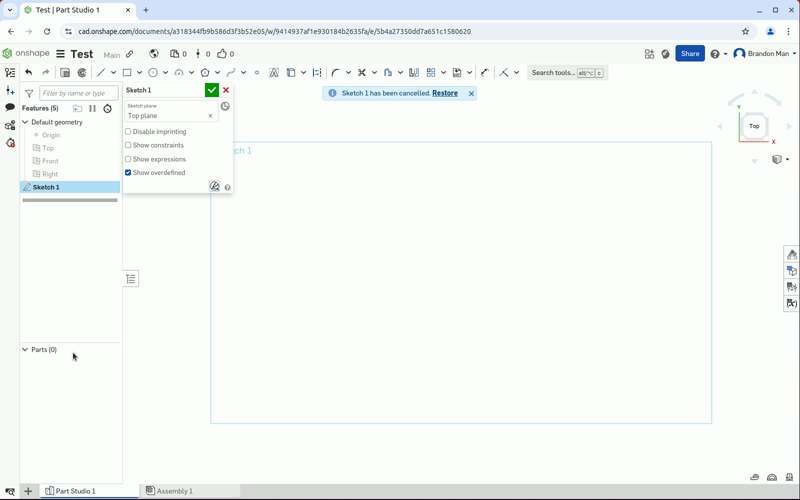
key(y)
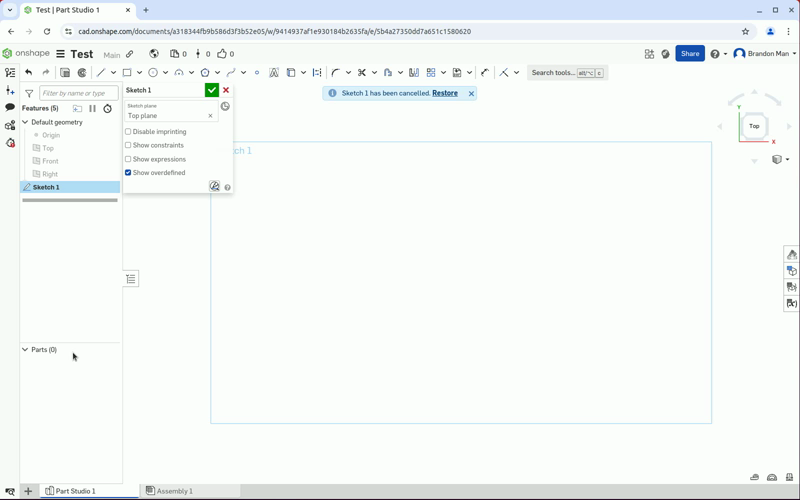
key(c)
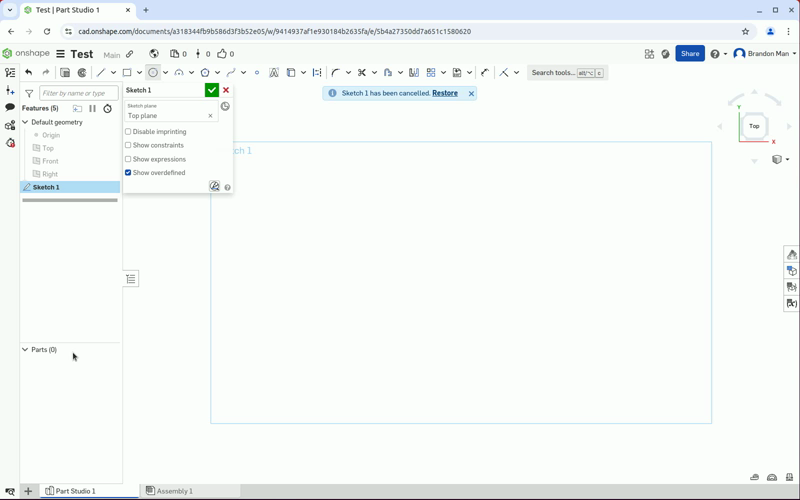
key_down(shift)
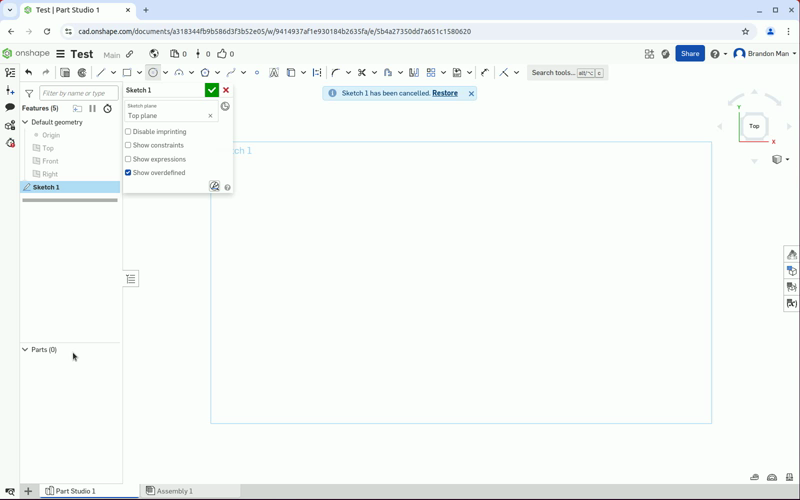
mouse_move(461, 282)
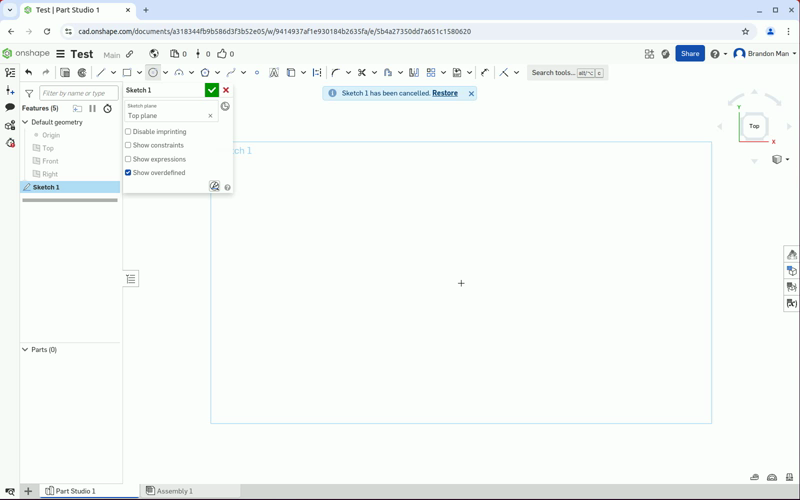
click(461, 282)
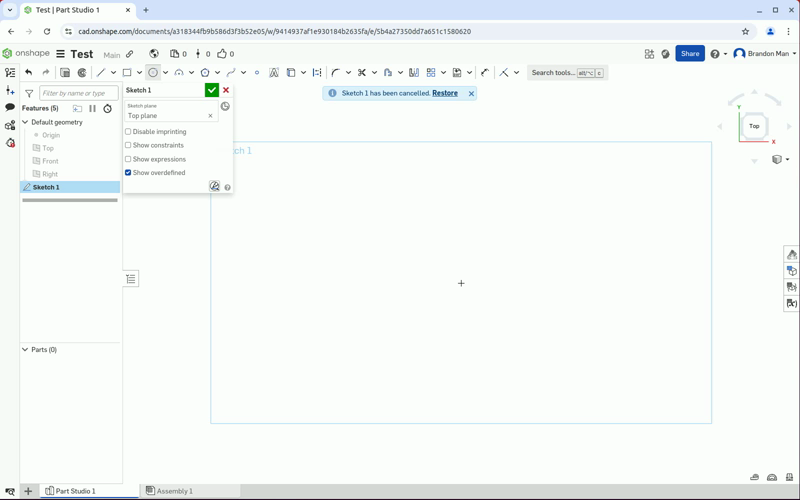
key_up(shift)
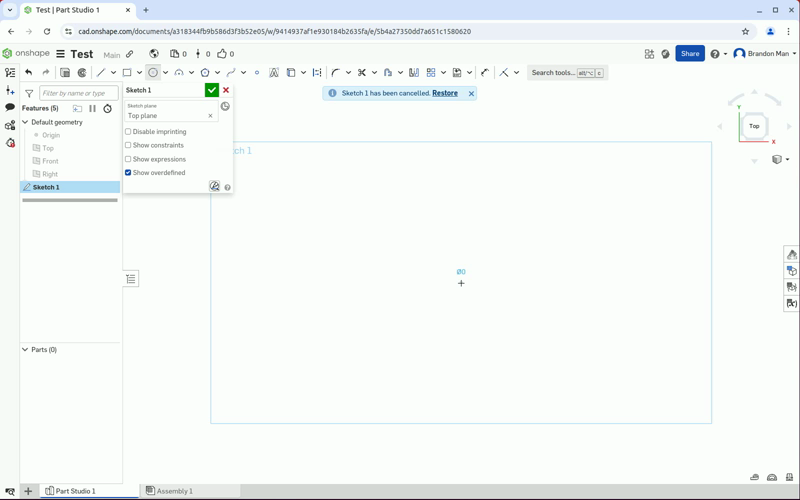
mouse_move(574, 282)
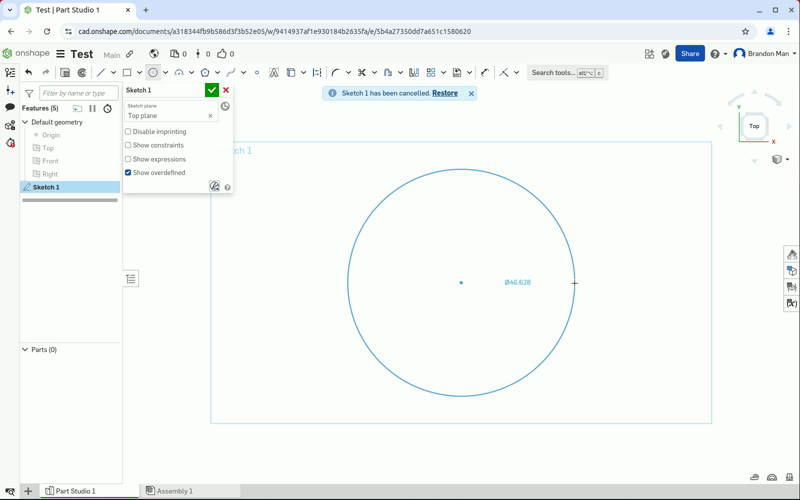
click(574, 282)
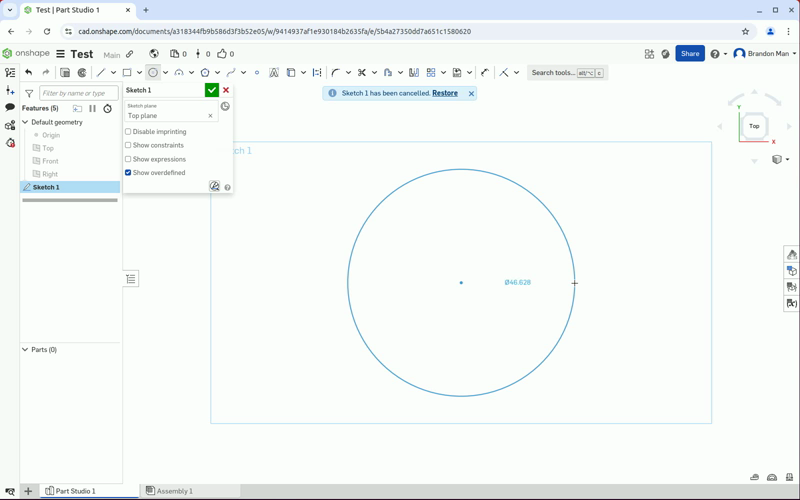
key(esc)
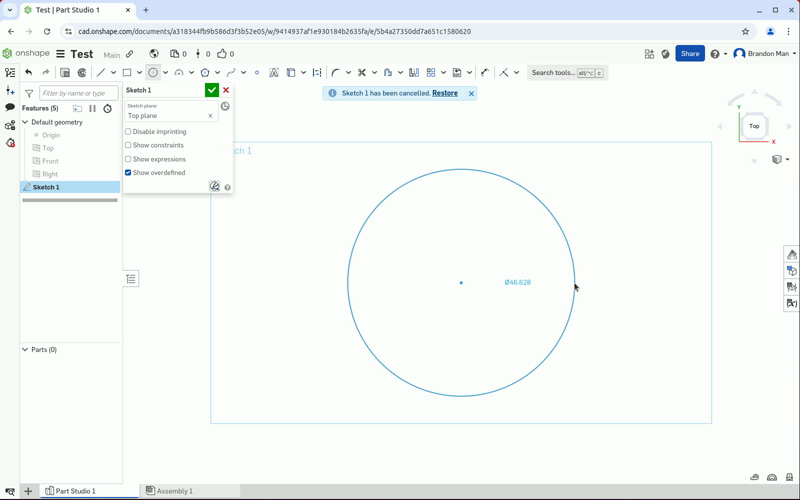
mouse_move(537, 317)
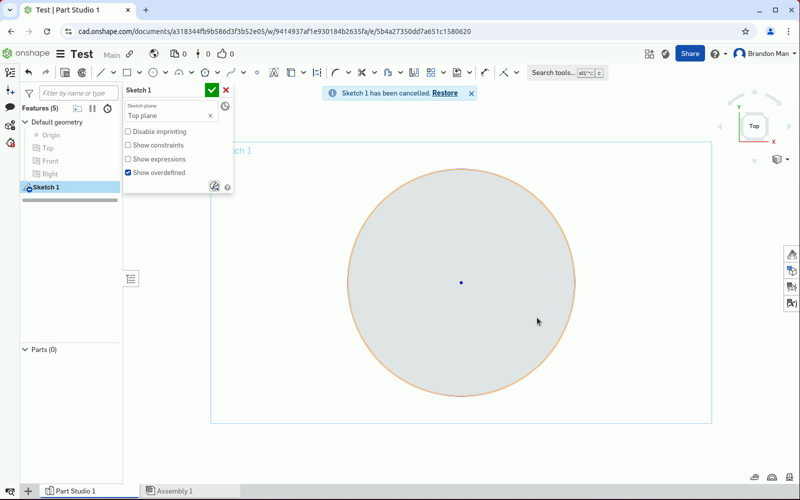
click(537, 317)
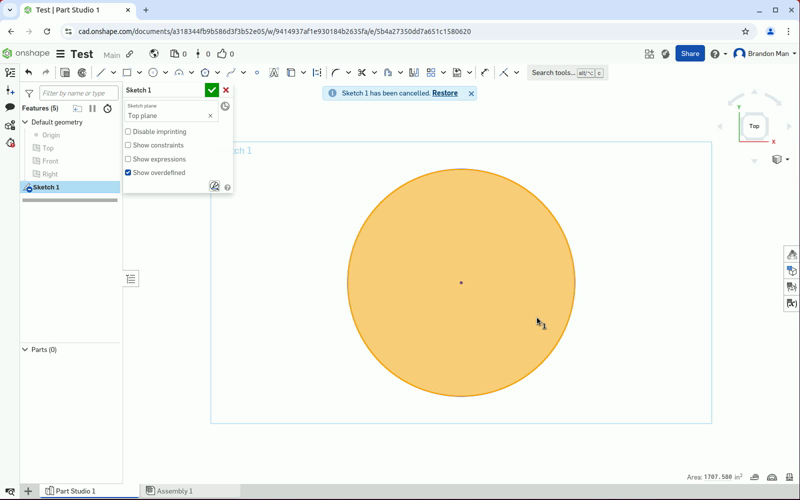
mouse_move(73, 352)
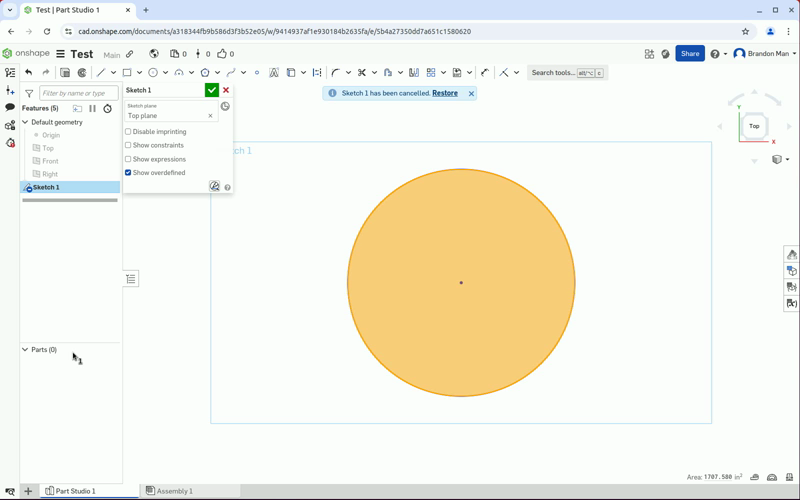
key(shift+y)
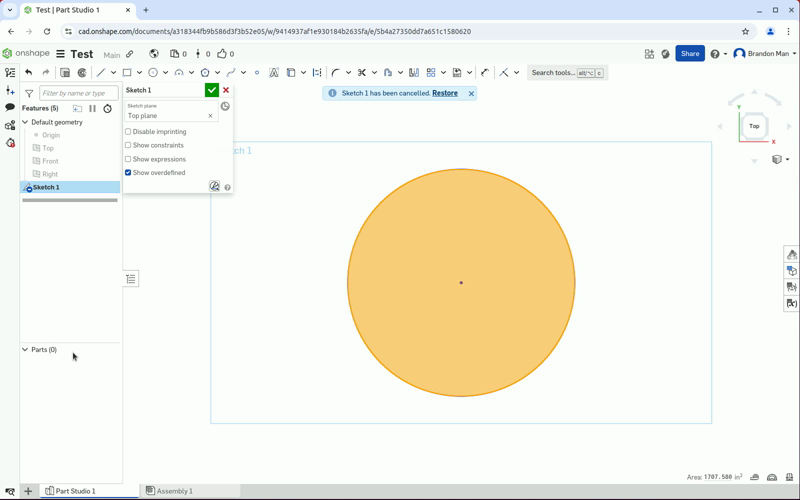
key(shift+e)
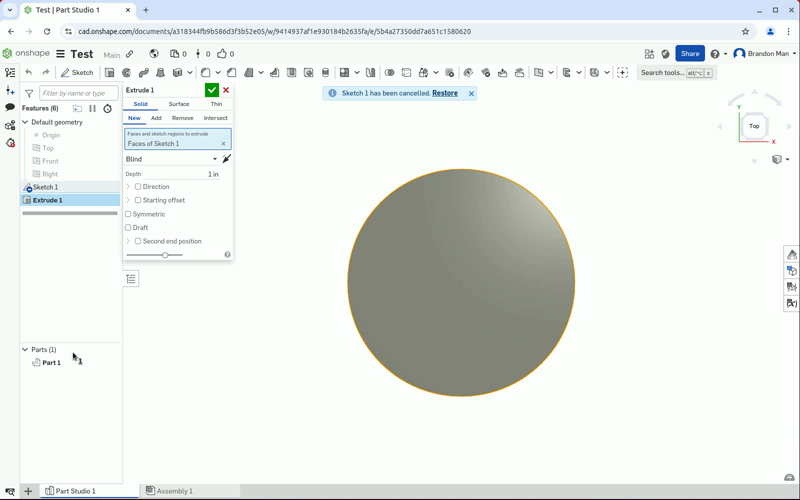
mouse_move(143, 106)
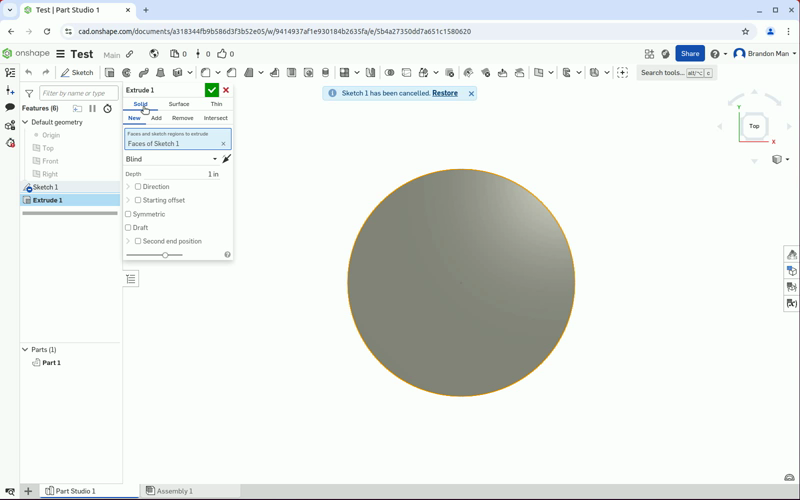
click(143, 106)
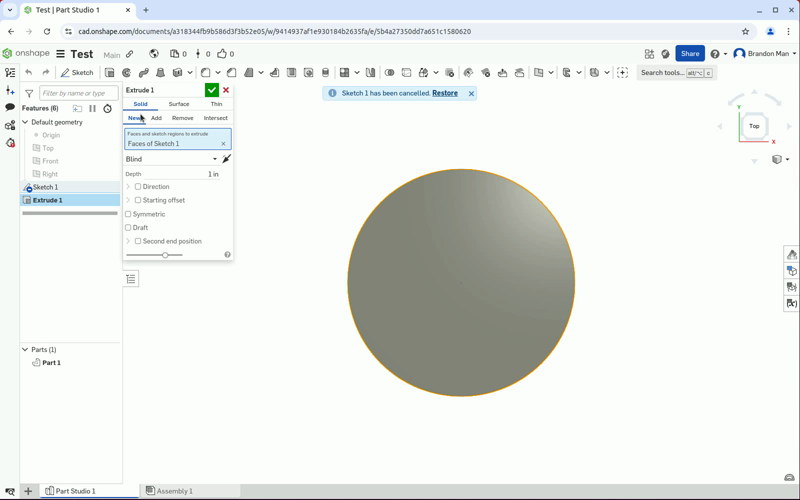
mouse_move(137, 120)
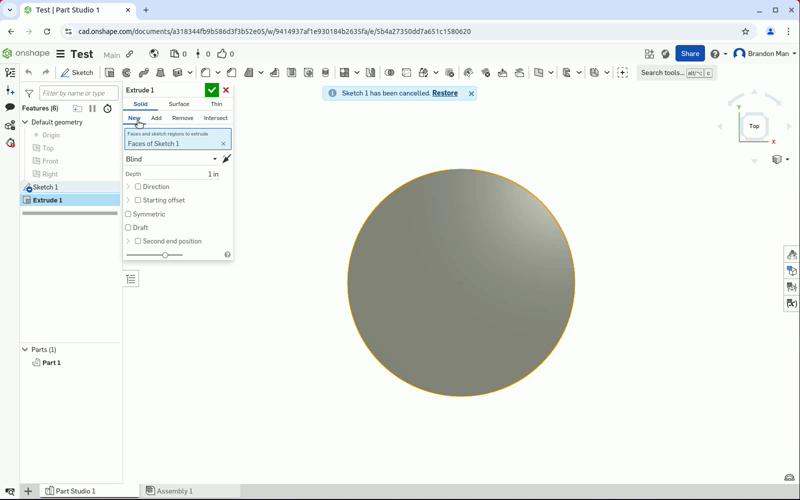
click(137, 120)
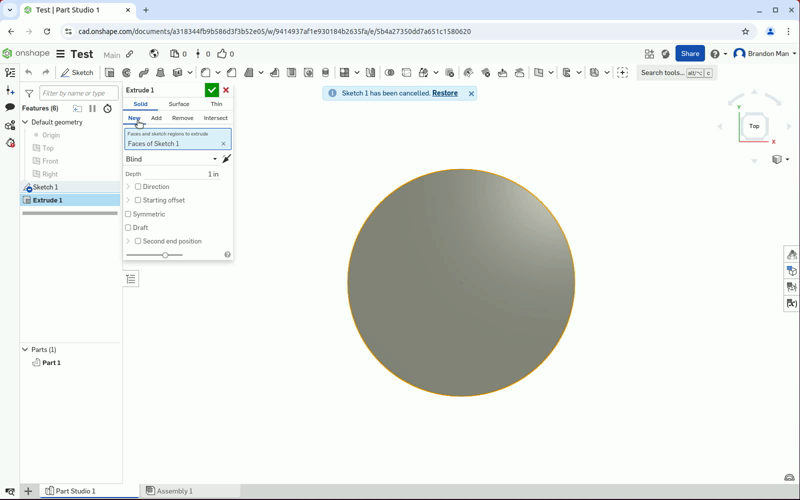
key(tab, 4)
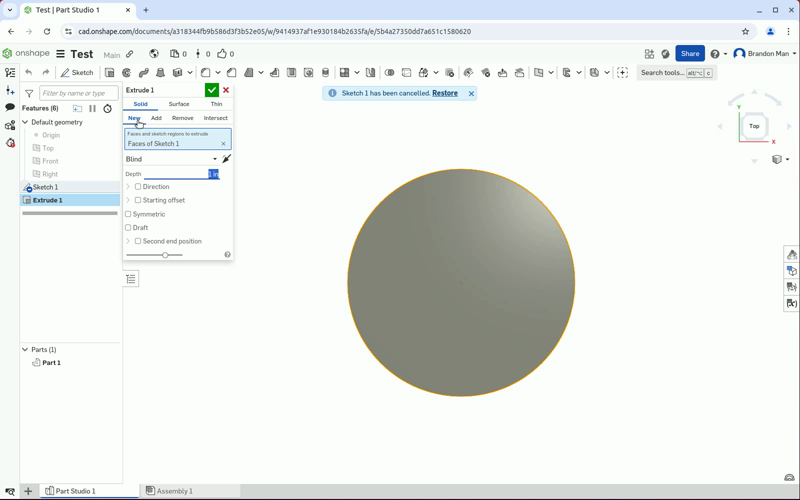
text(15.405)
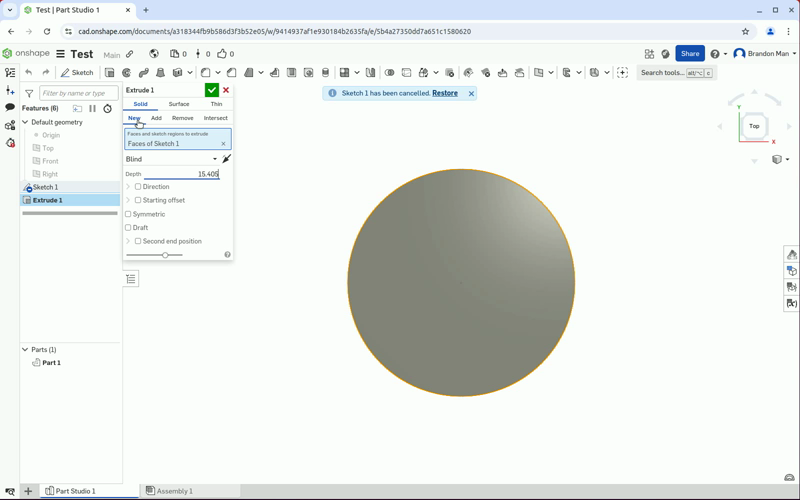
key(enter)
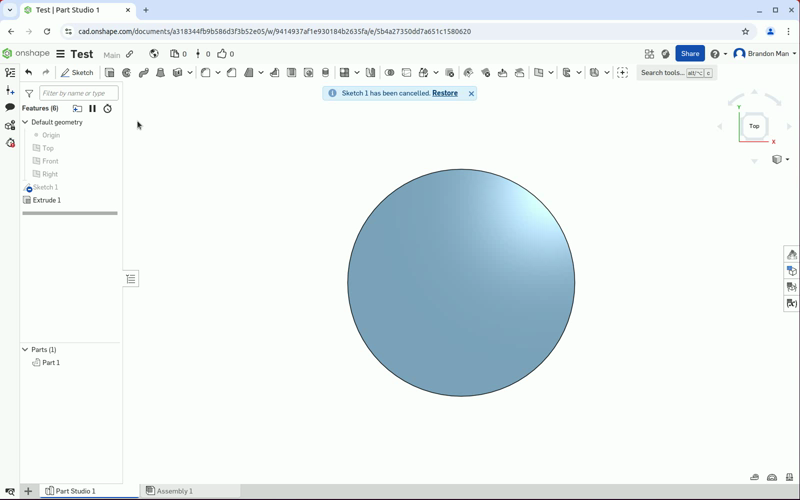
key(shift+h)
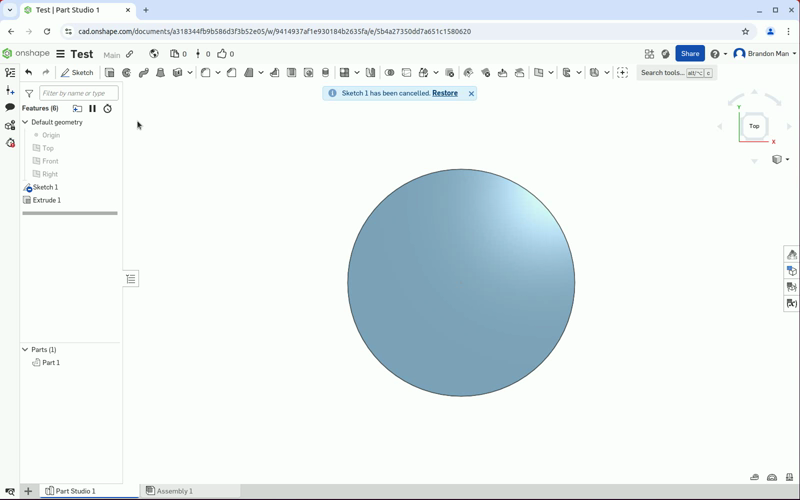
key(shift+h)
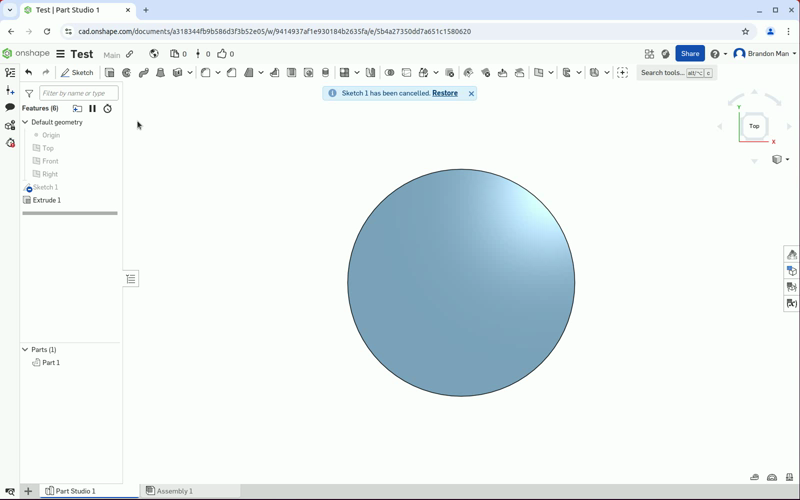
mouse_move(73, 189)
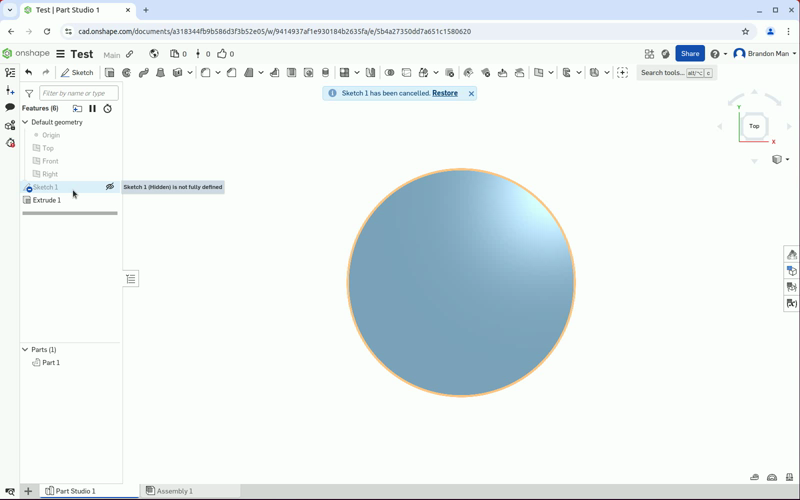
click(73, 189)
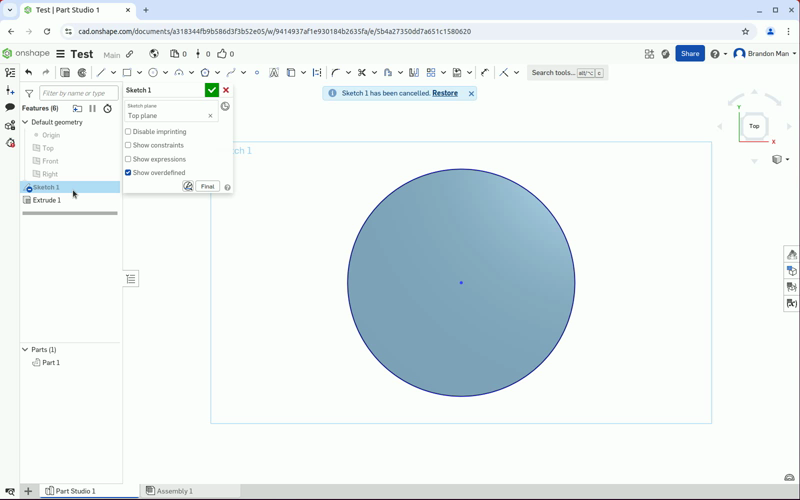
mouse_move(229, 92)
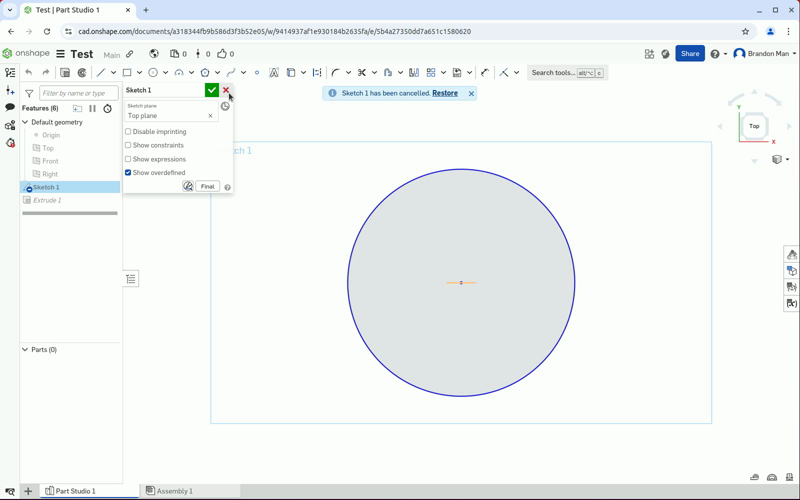
click(229, 92)
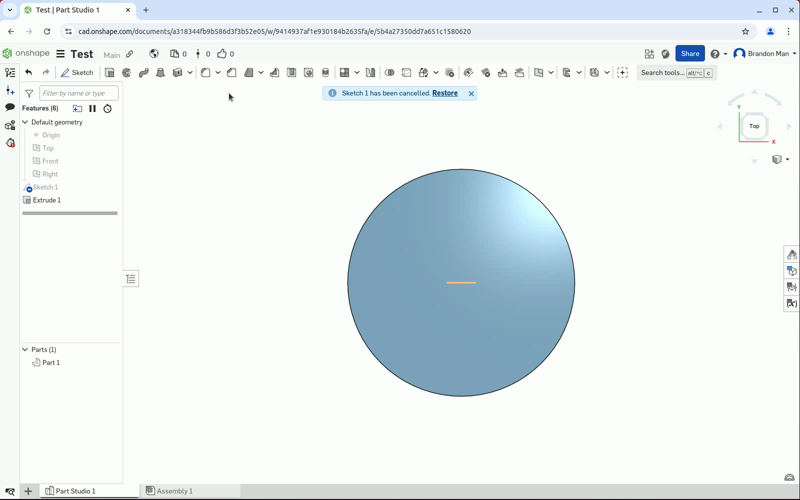
mouse_move(541, 75)
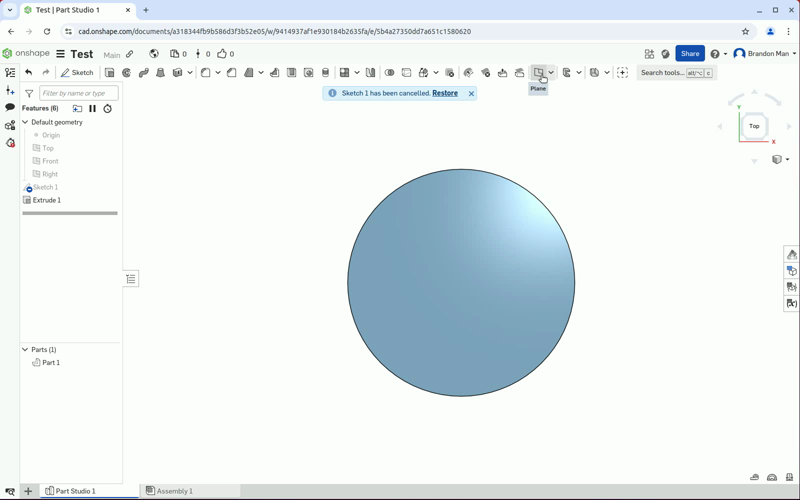
click(541, 75)
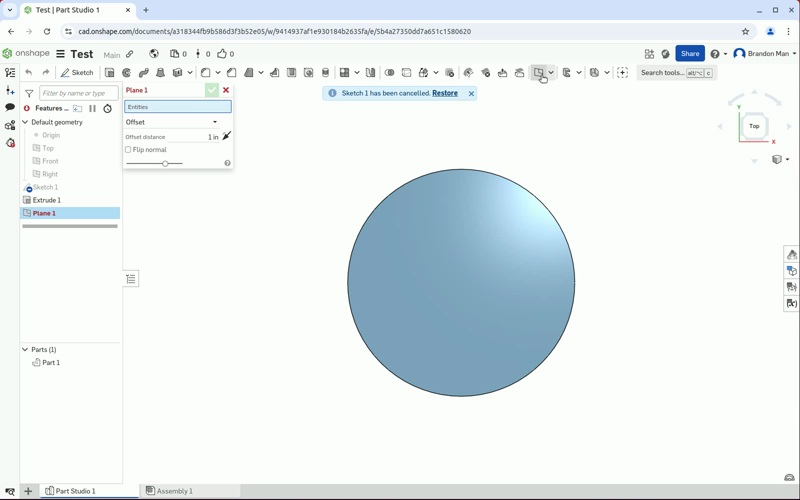
mouse_move(73, 150)
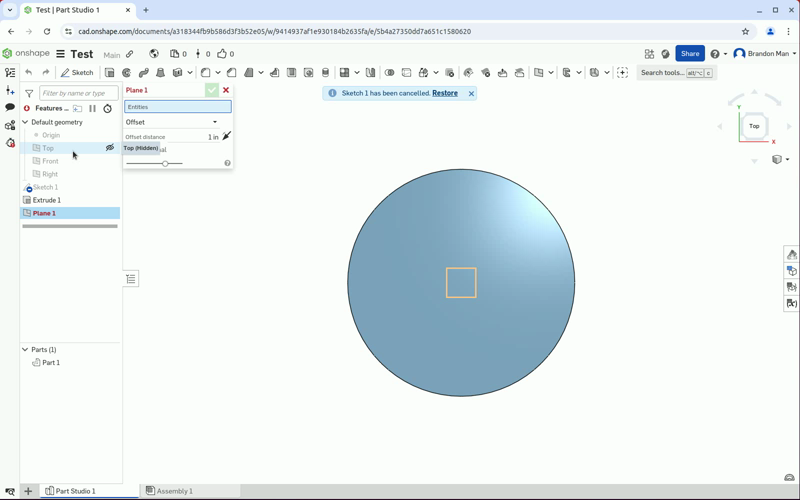
click(73, 150)
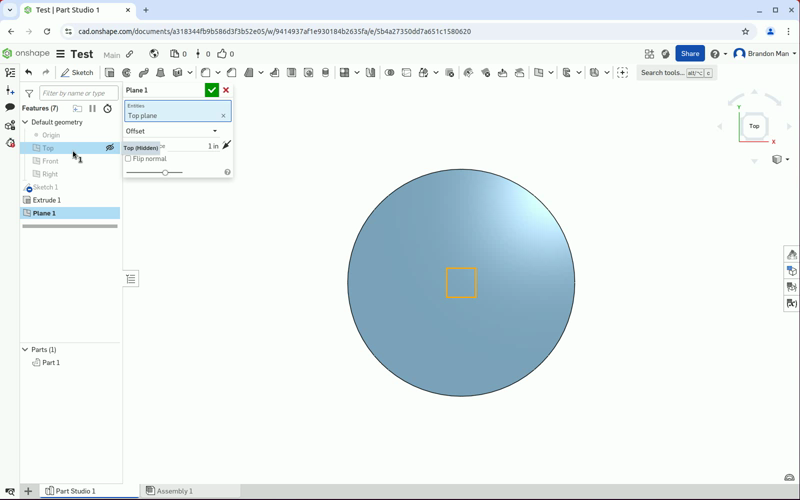
key(tab, 2)
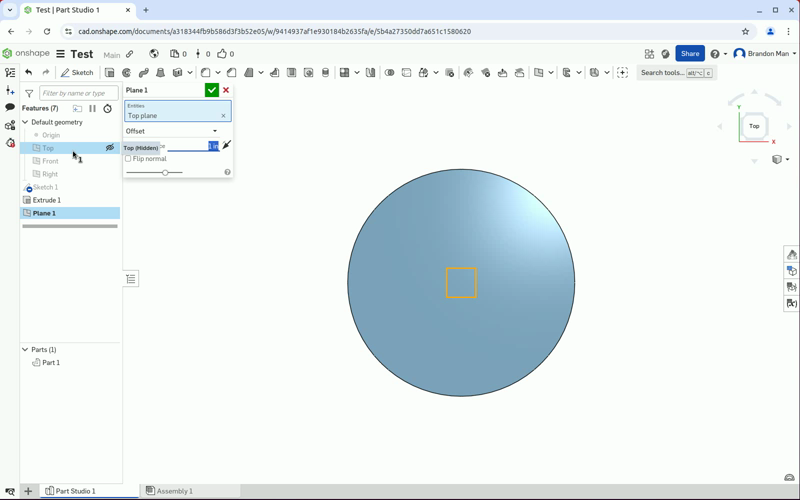
text(15.405)
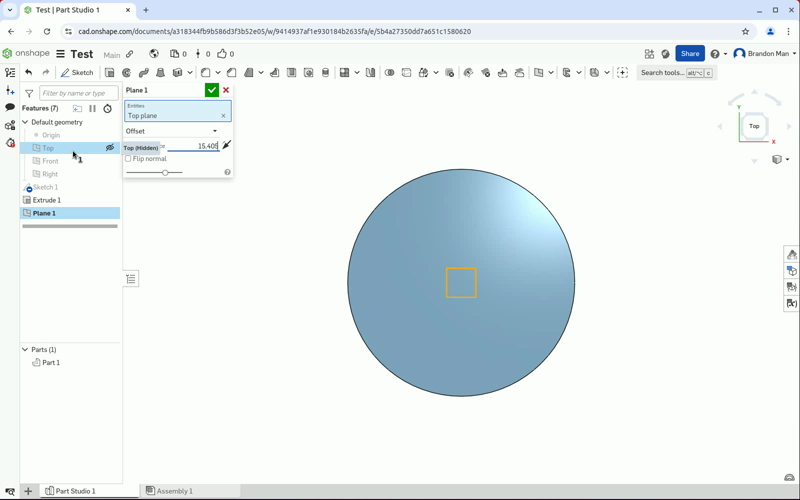
key(enter, 2)
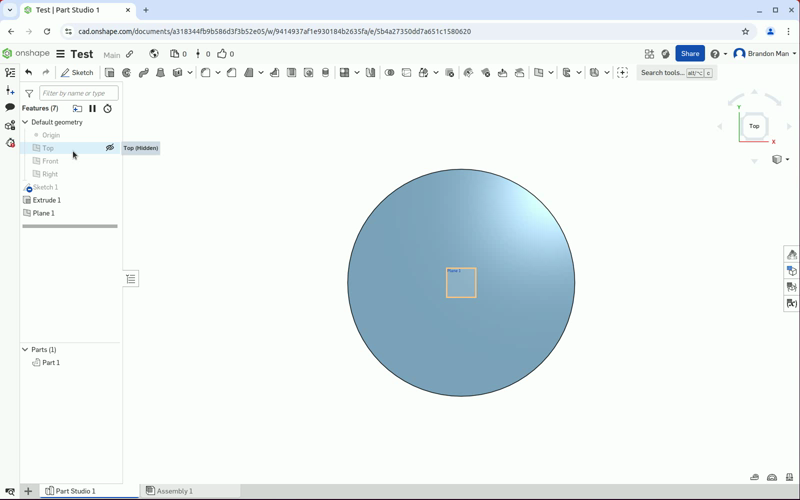
key(shift+s)
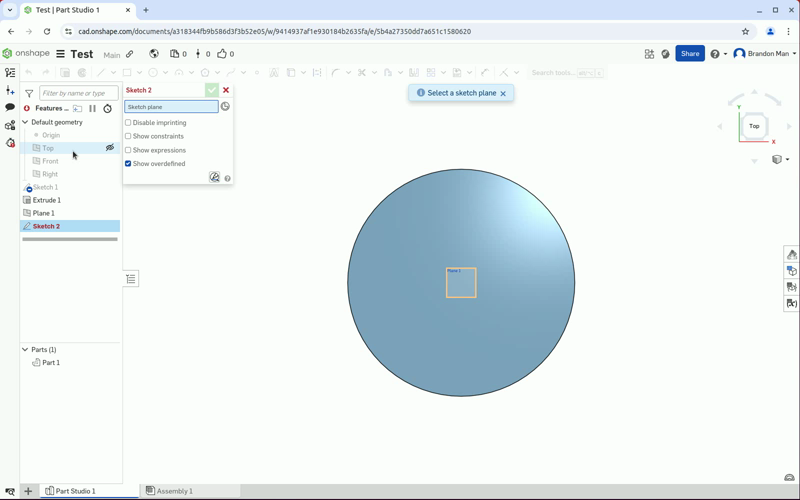
mouse_move(73, 215)
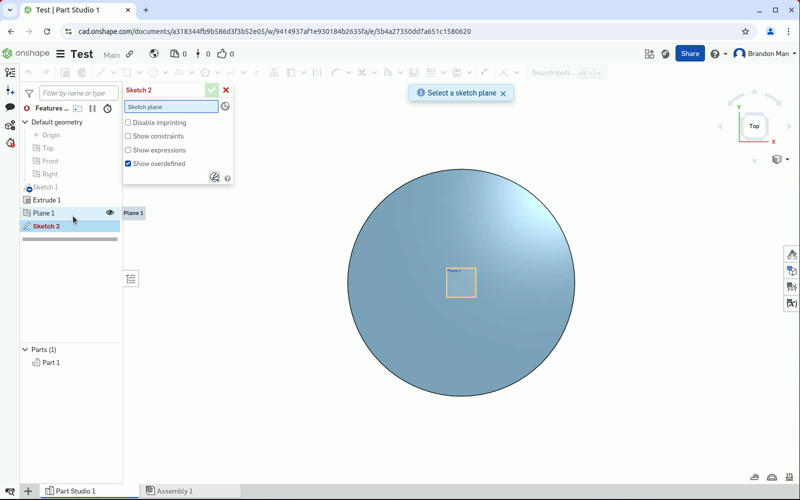
click(73, 215)
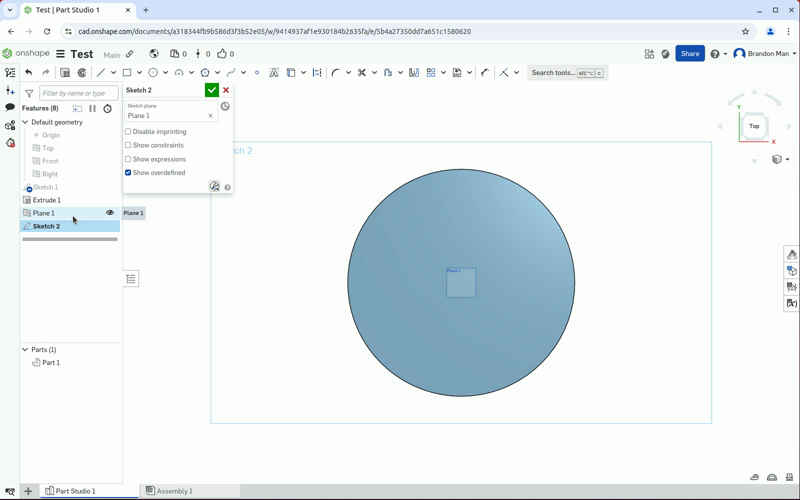
mouse_move(73, 352)
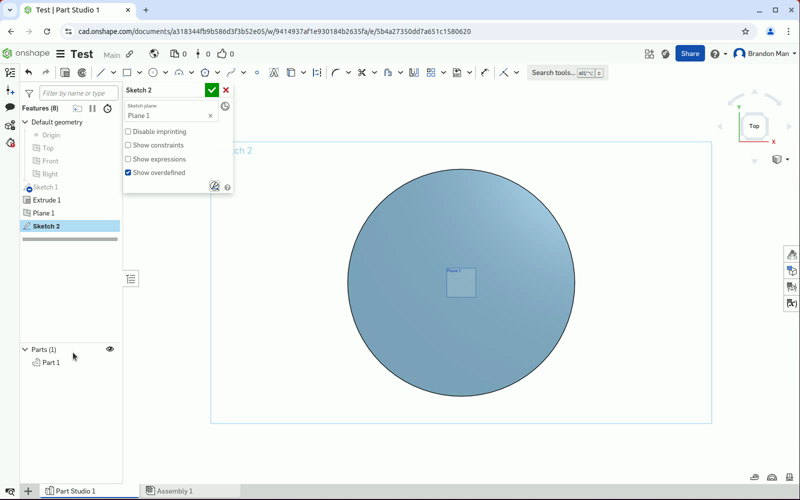
key(y)
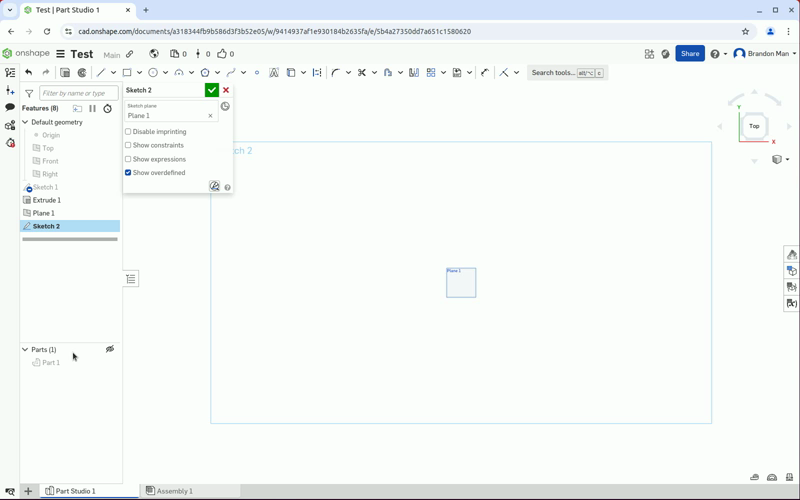
key(c)
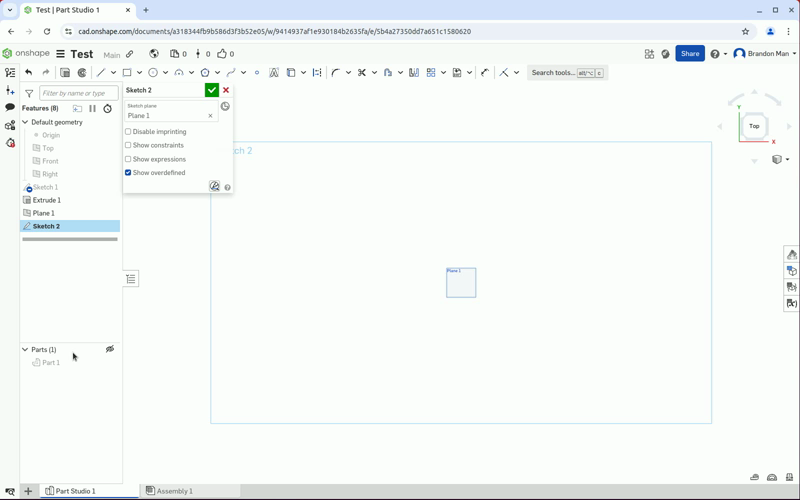
key_down(shift)
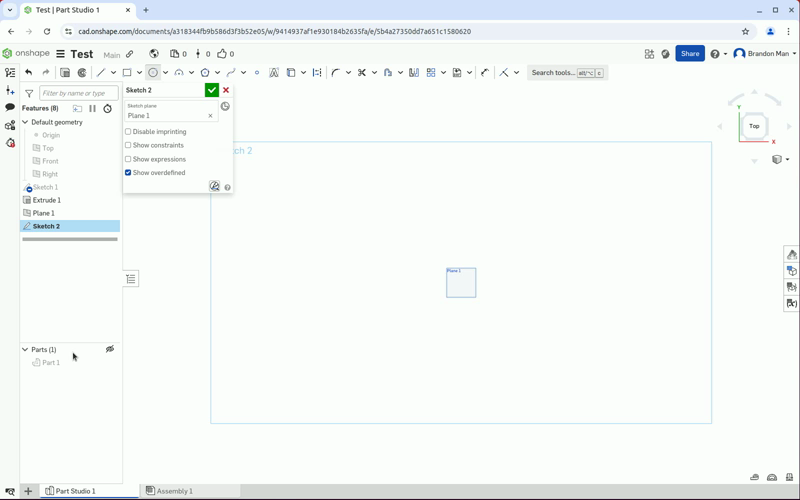
mouse_move(461, 282)
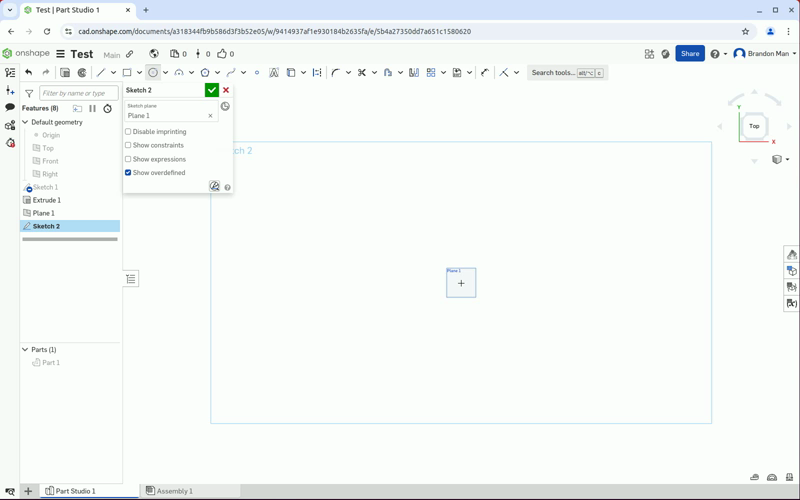
click(461, 282)
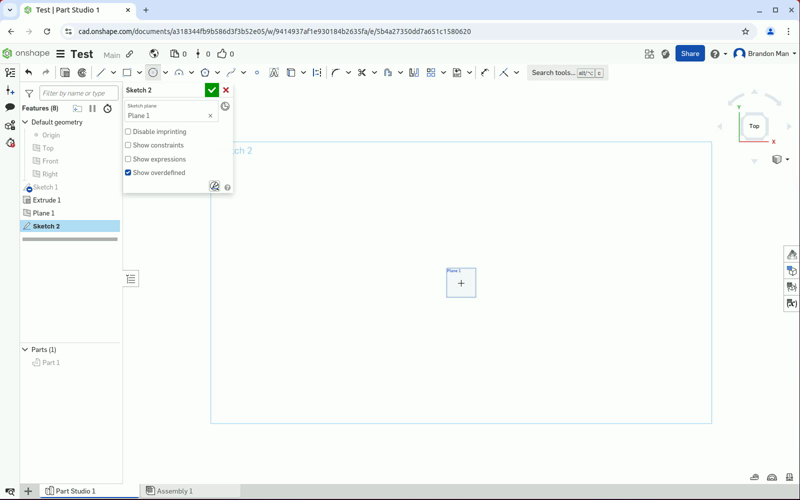
key_up(shift)
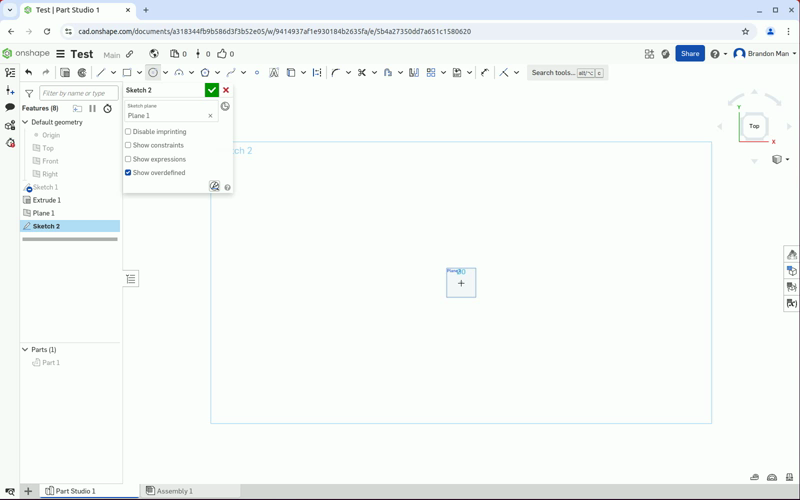
mouse_move(540, 282)
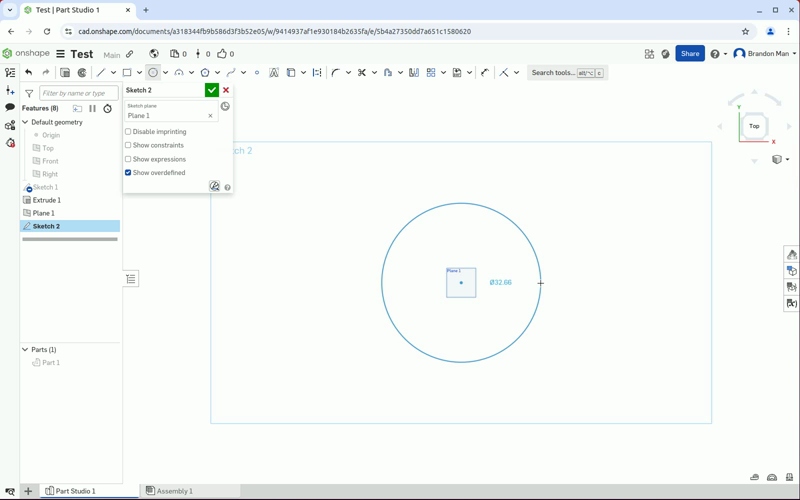
click(540, 282)
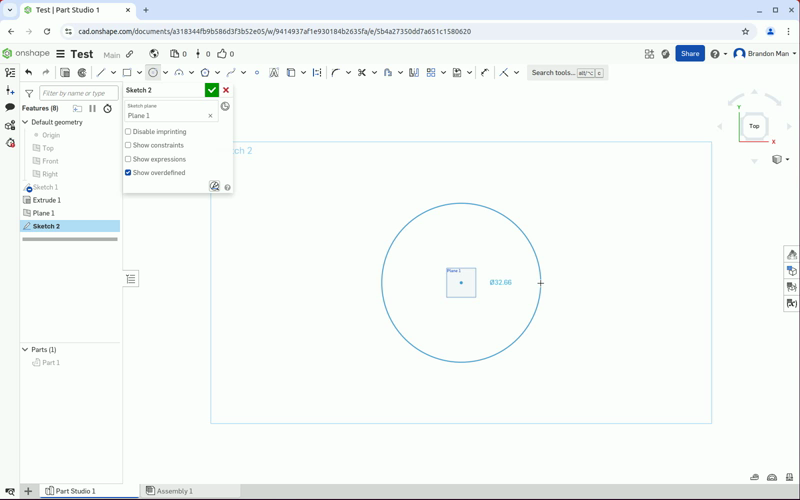
key(esc)
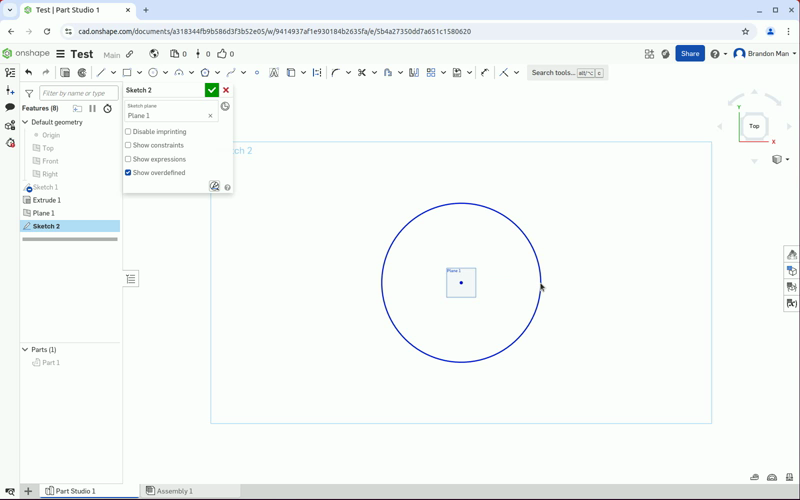
mouse_move(476, 316)
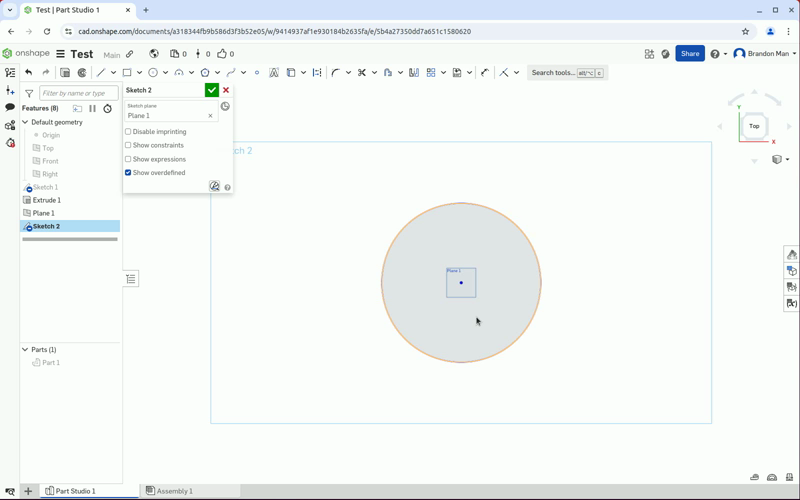
click(476, 316)
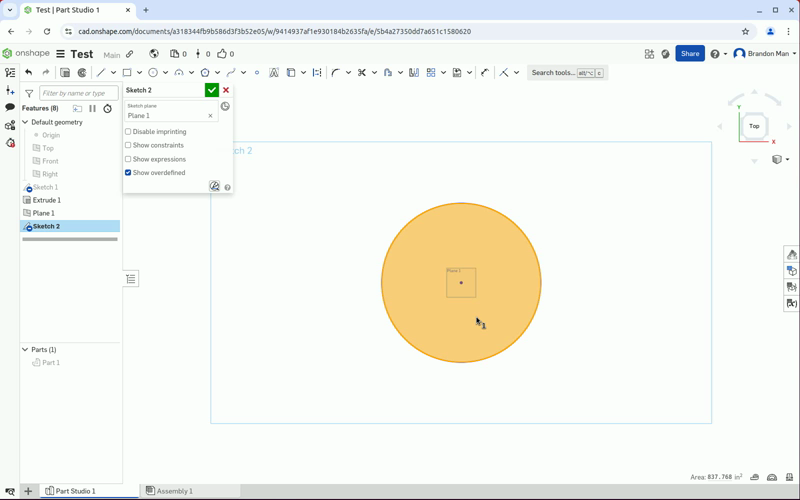
mouse_move(73, 352)
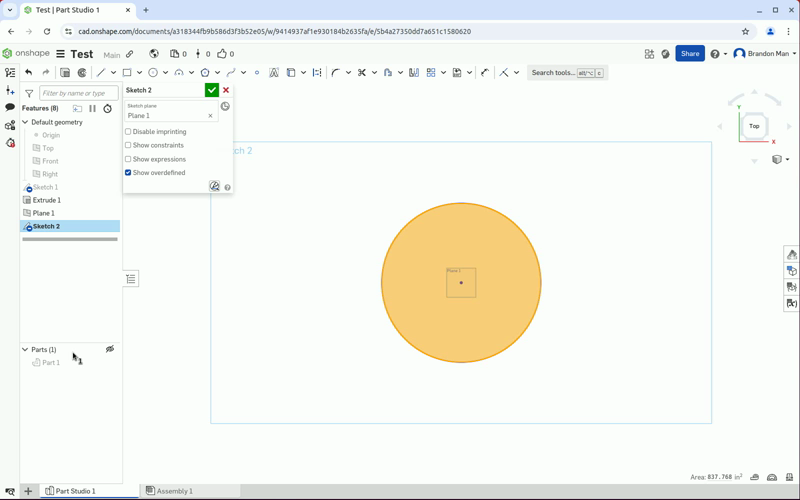
key(shift+y)
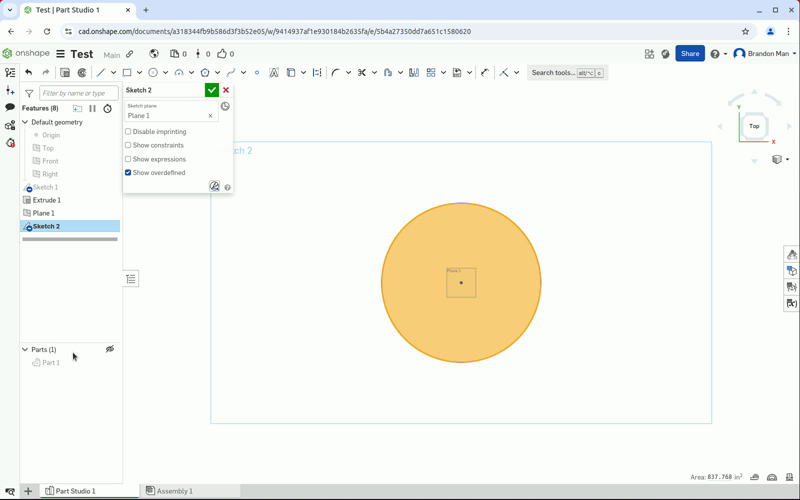
key(shift+e)
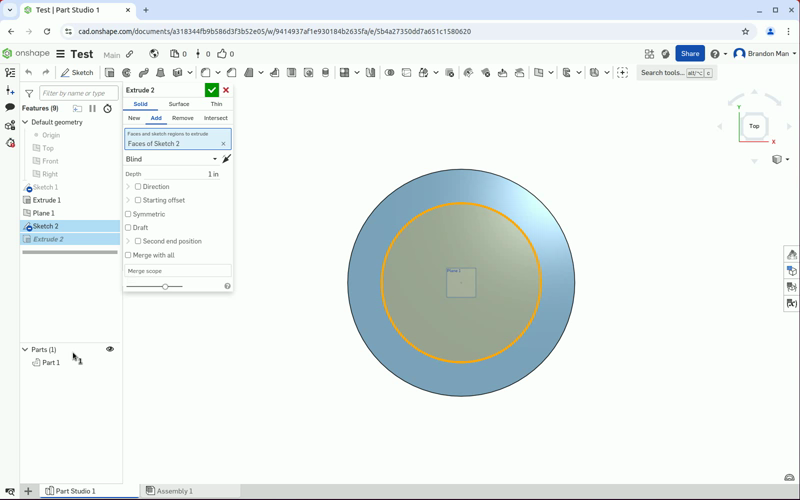
mouse_move(143, 106)
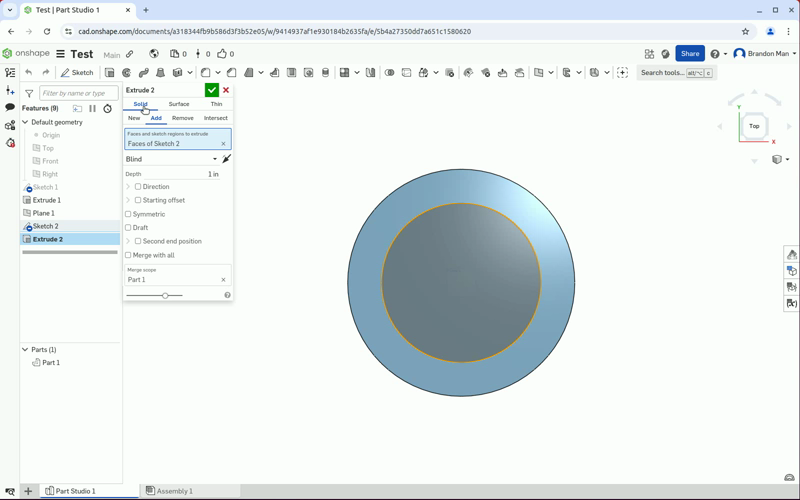
click(143, 106)
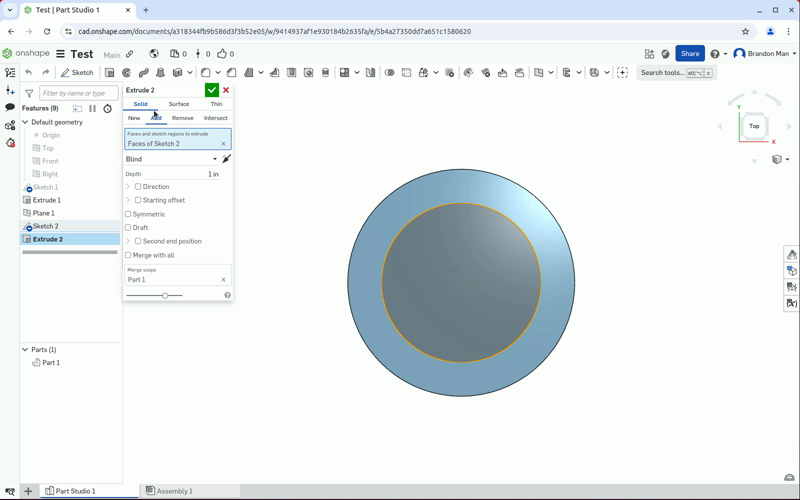
mouse_move(186, 120)
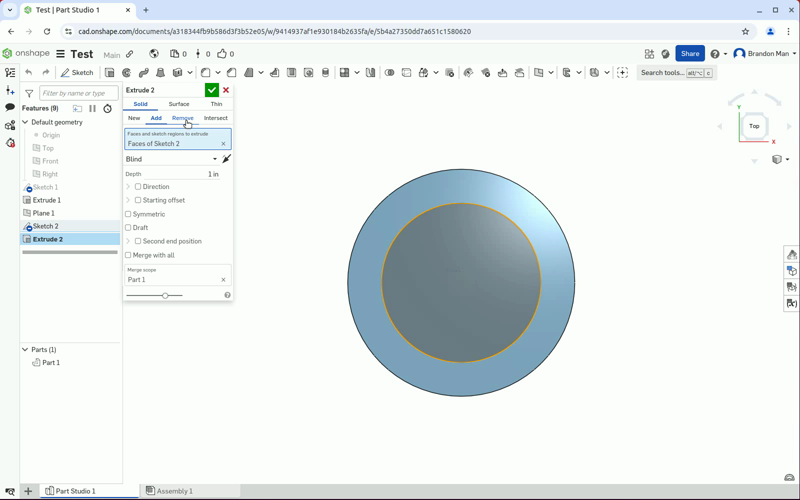
click(186, 120)
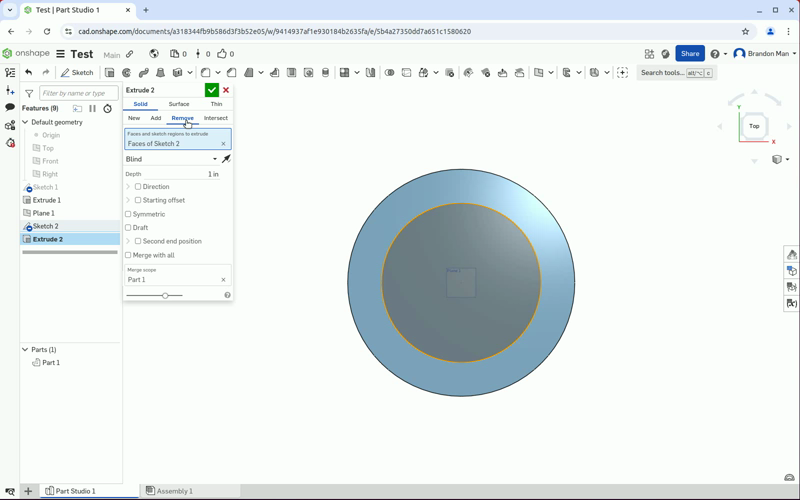
key(tab, 4)
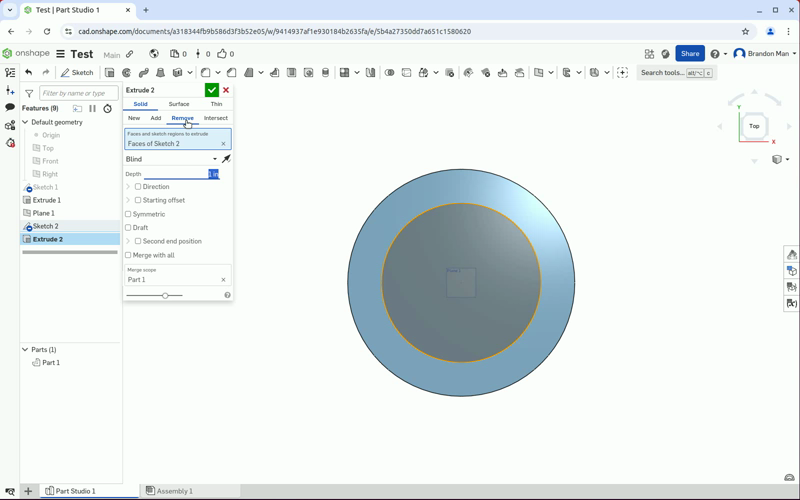
text(3.851)
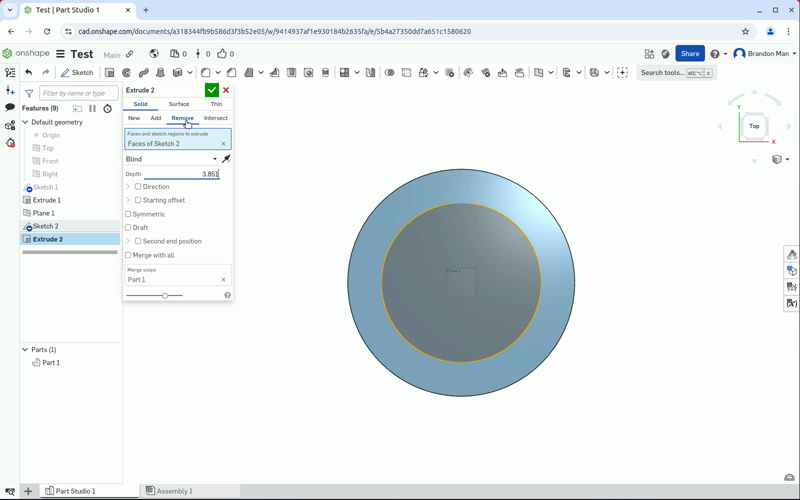
key(tab, 6)
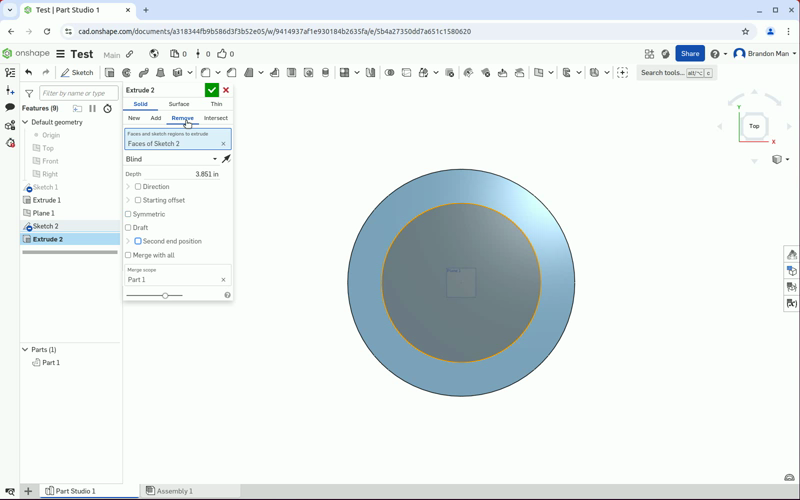
key(space)
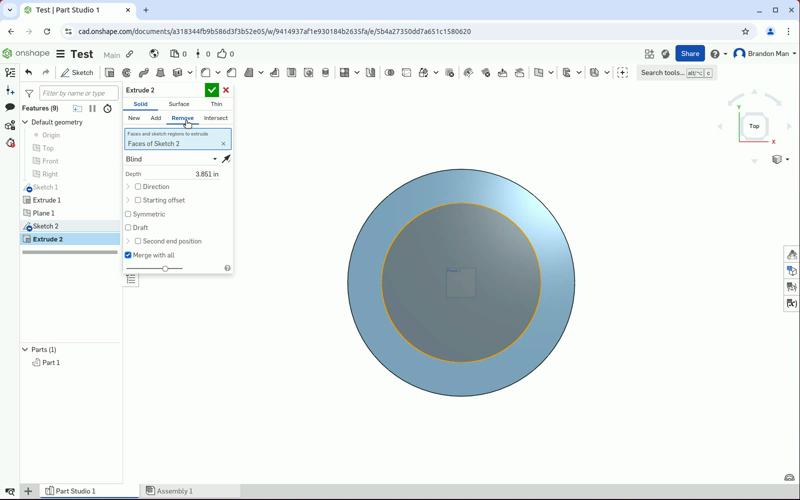
key(enter)
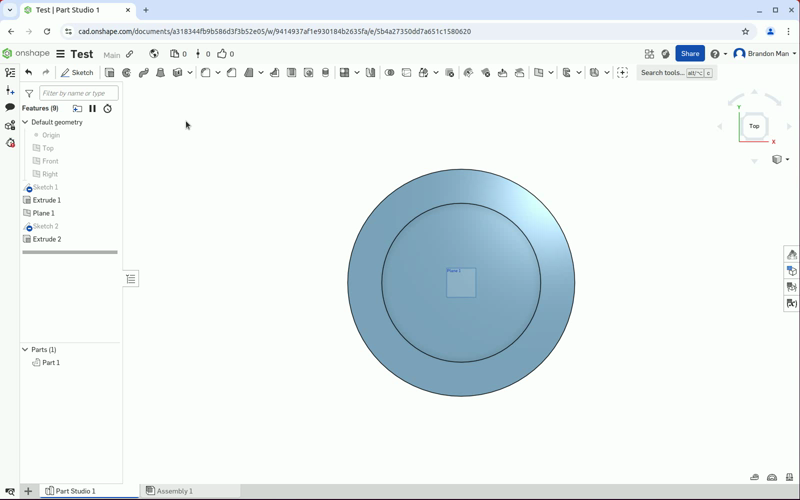
key(shift+h)
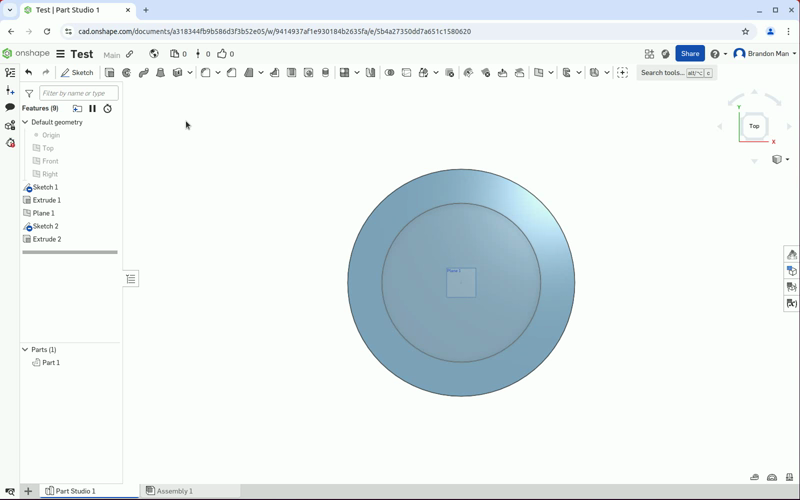
key(shift+h)
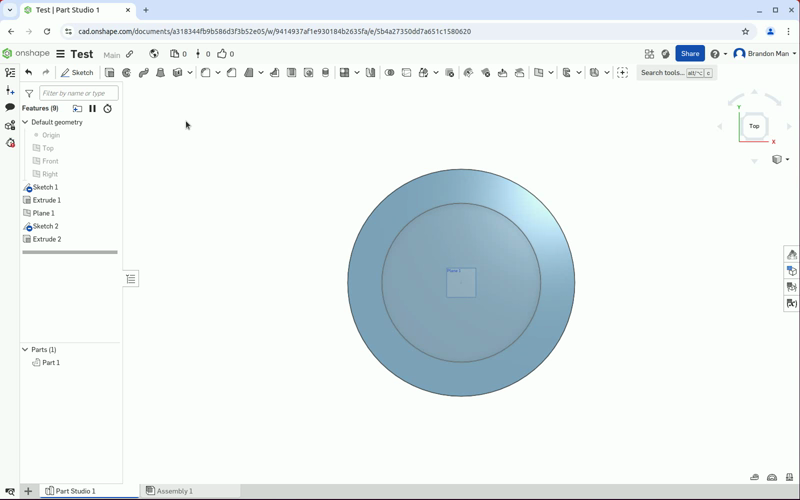
key(shift+7)
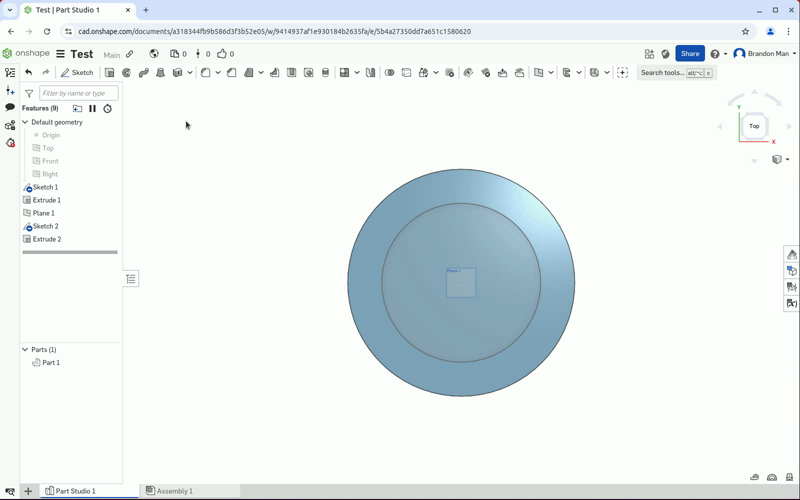
key(up, 3)
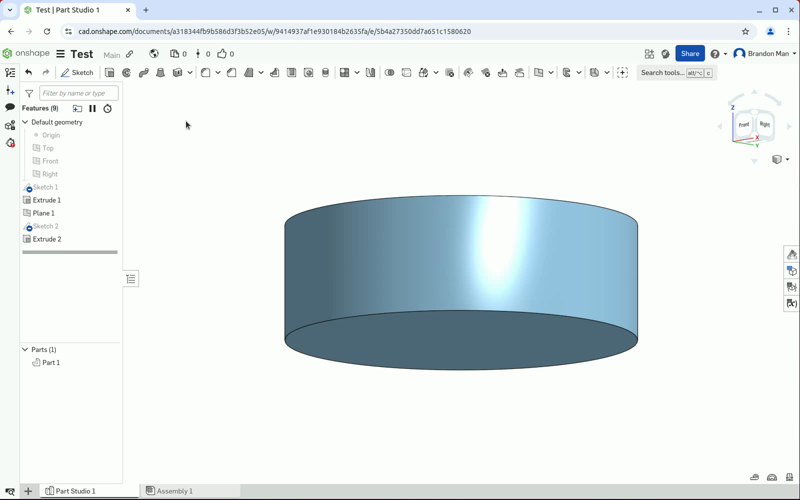
key(left, 3)
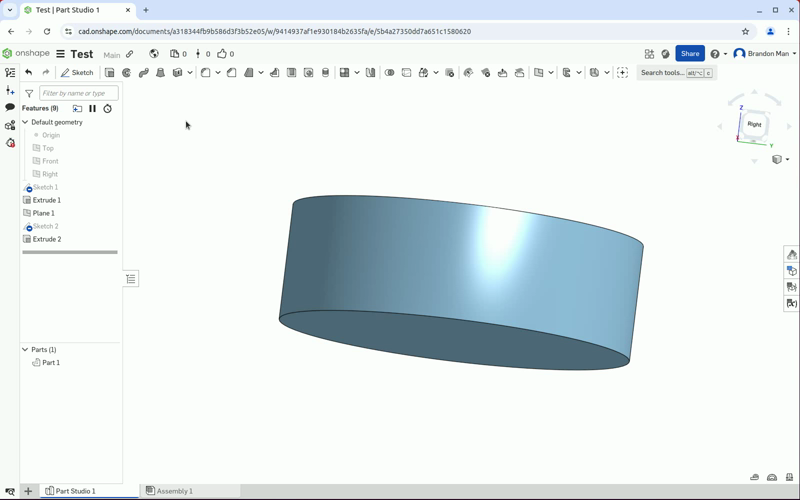
key(right, 3)
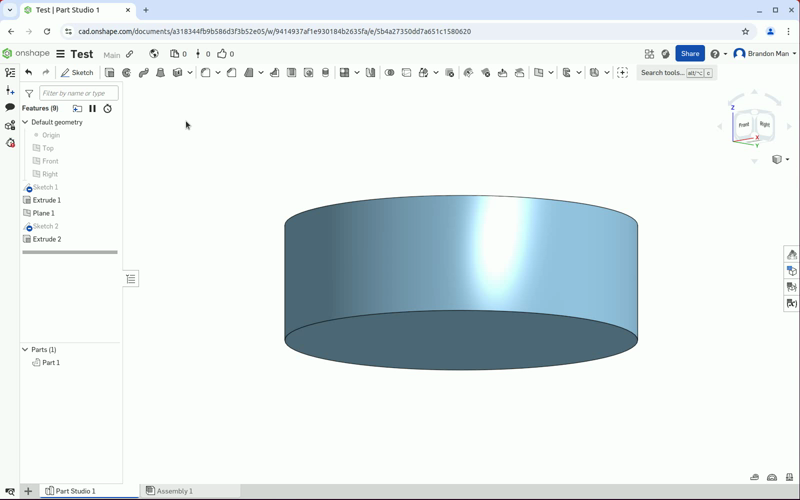
key(down, 3)
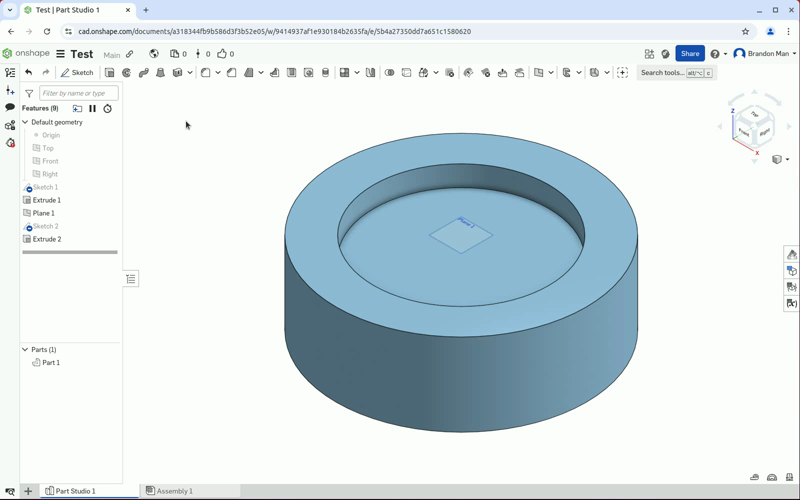
mouse_move(73, 189)
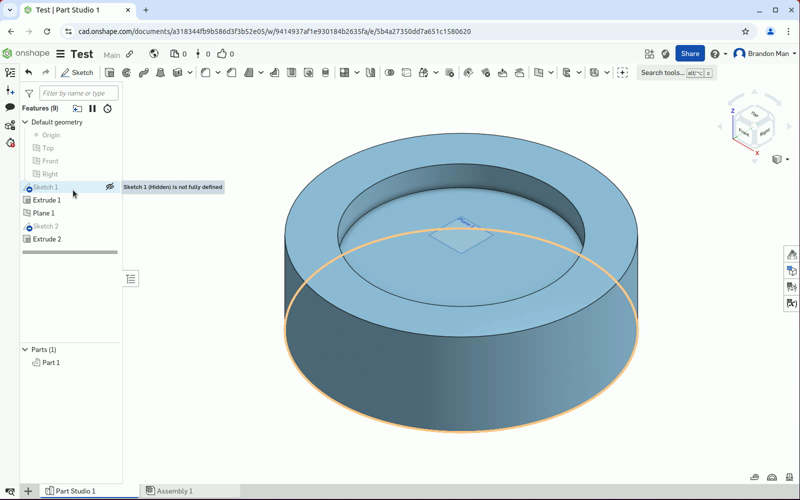
click(73, 189)